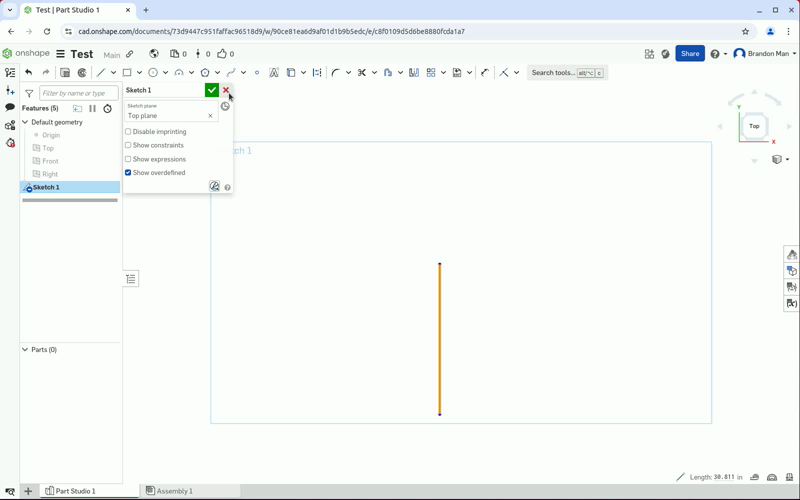
key(shift+h)
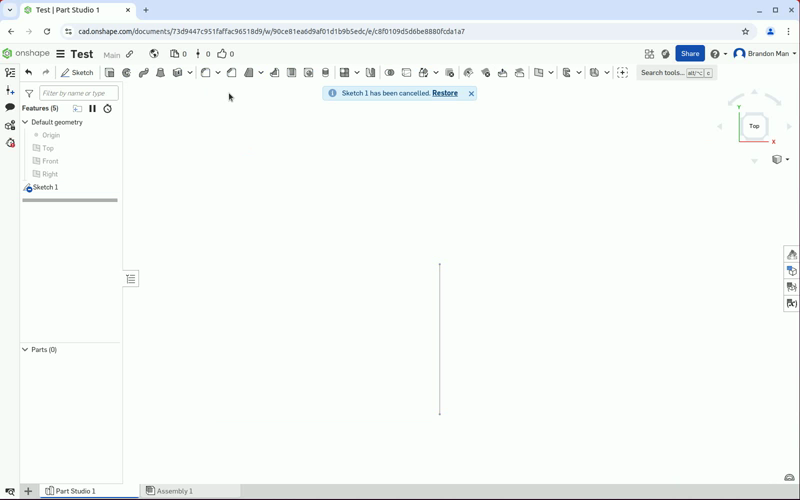
key(shift+s)
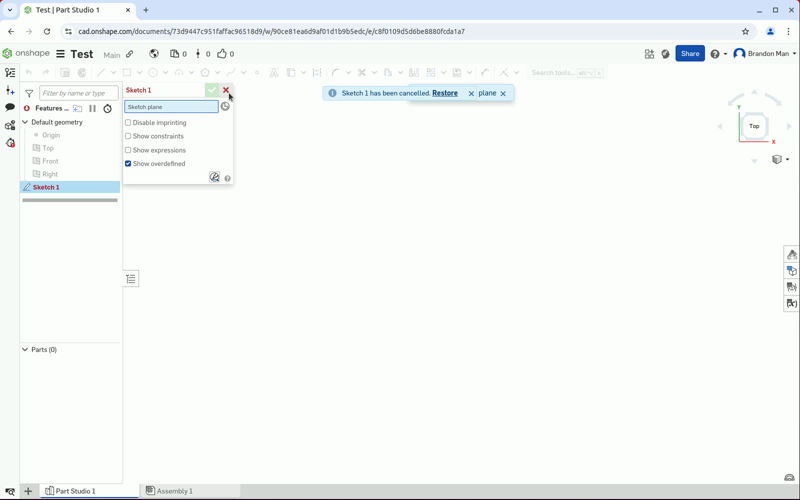
mouse_move(73, 150)
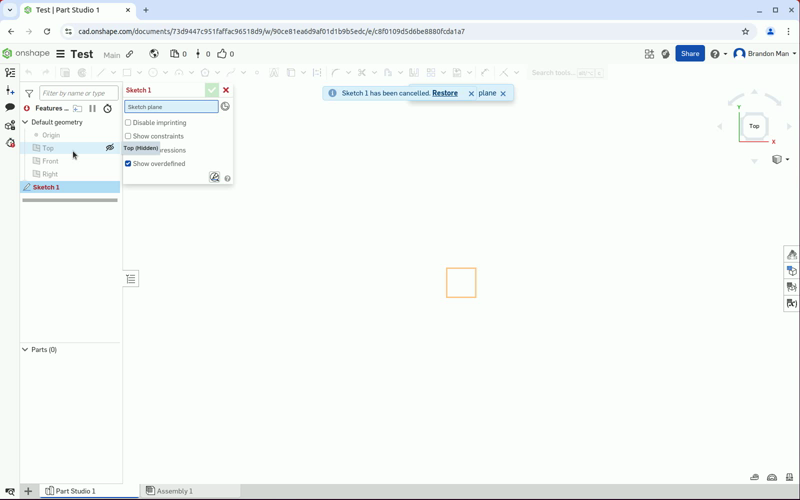
click(73, 150)
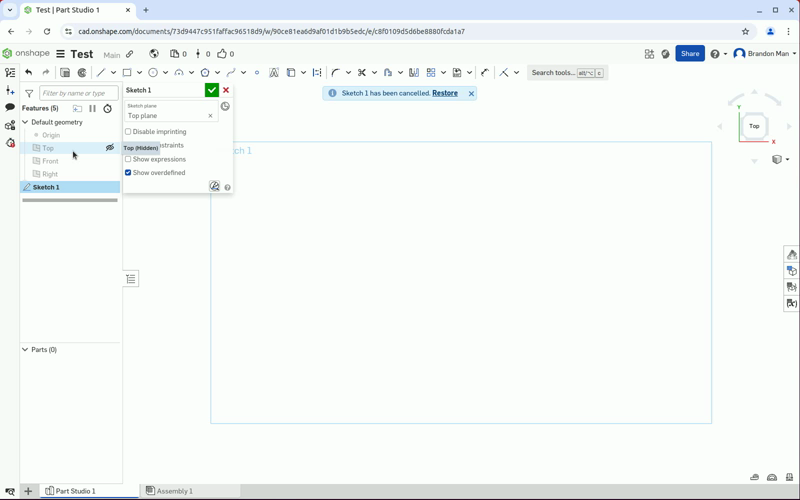
mouse_move(73, 352)
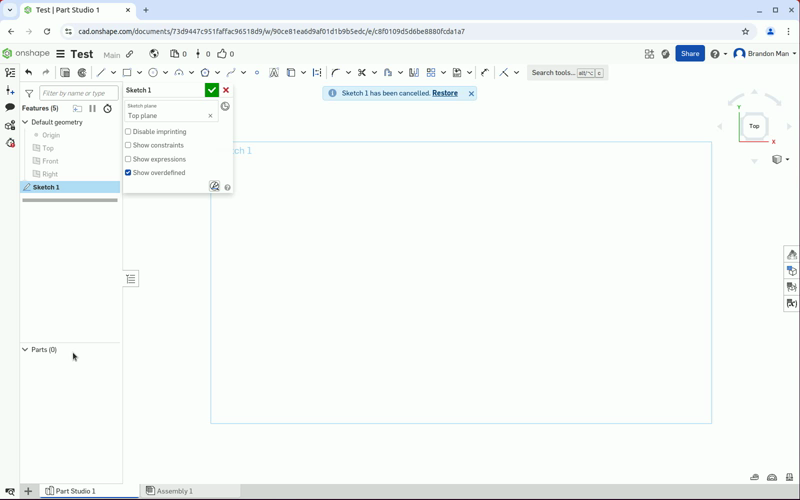
key(y)
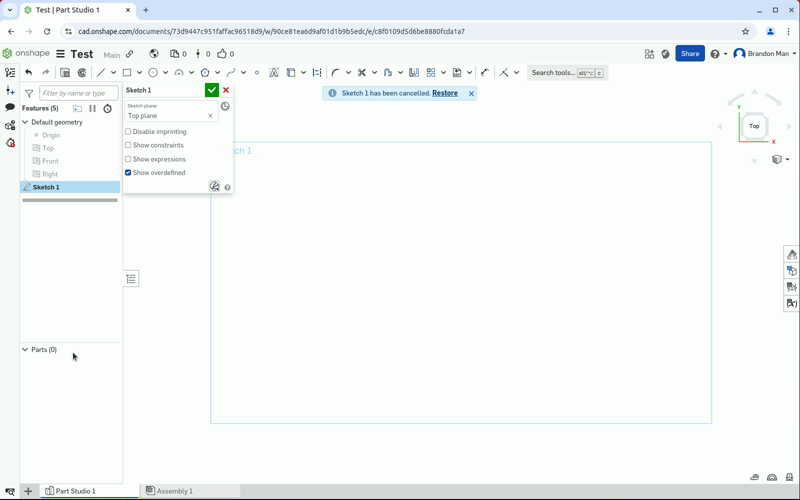
key(c)
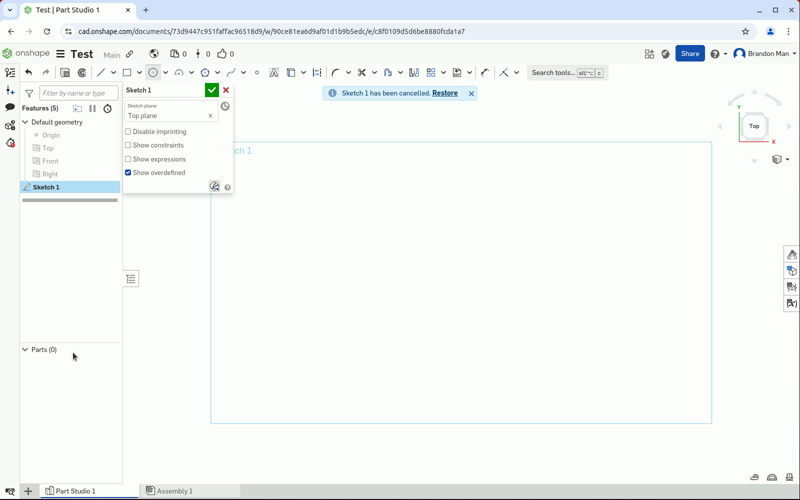
key_down(shift)
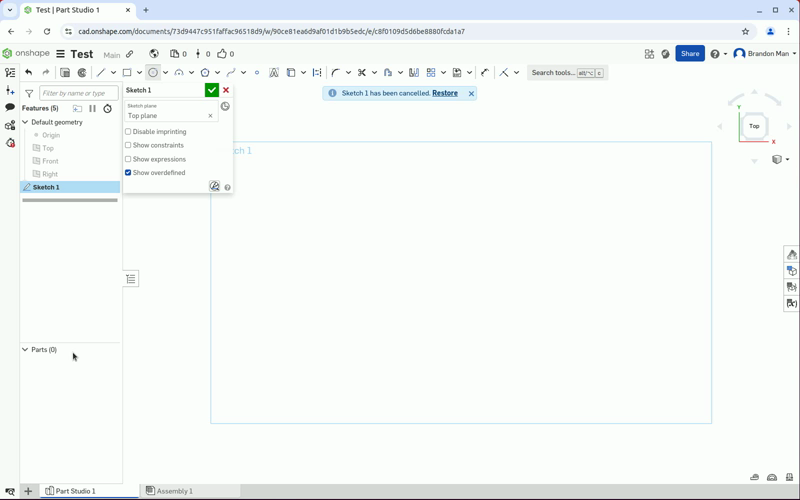
mouse_move(460, 282)
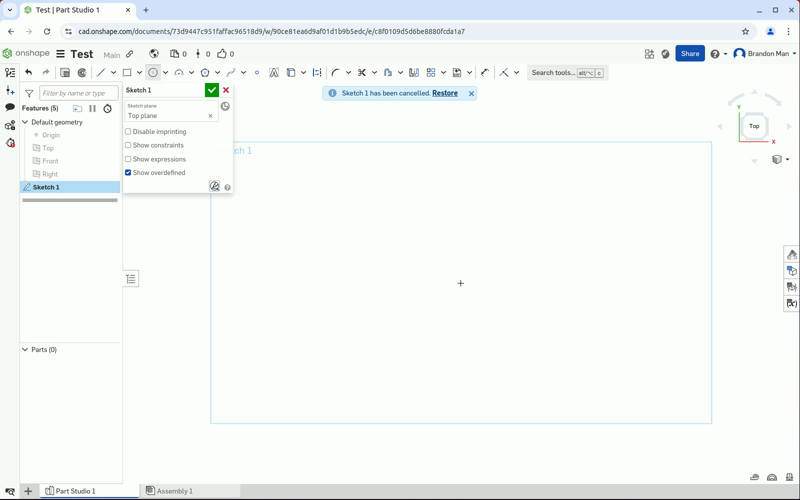
click(460, 282)
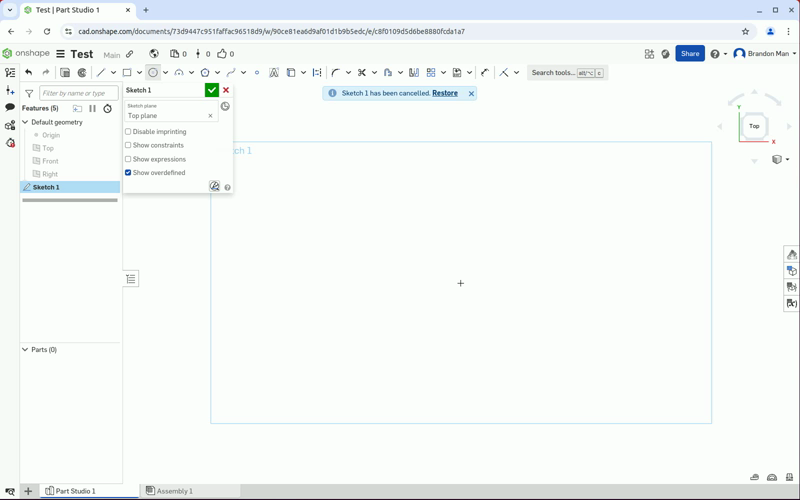
key_up(shift)
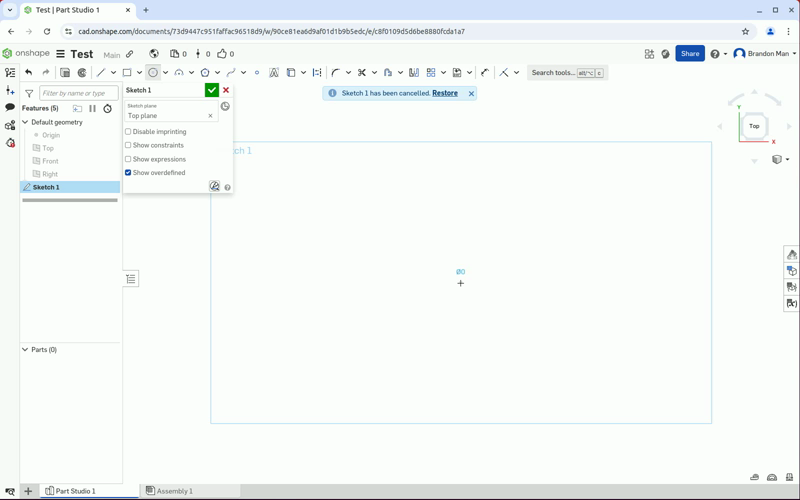
mouse_move(533, 282)
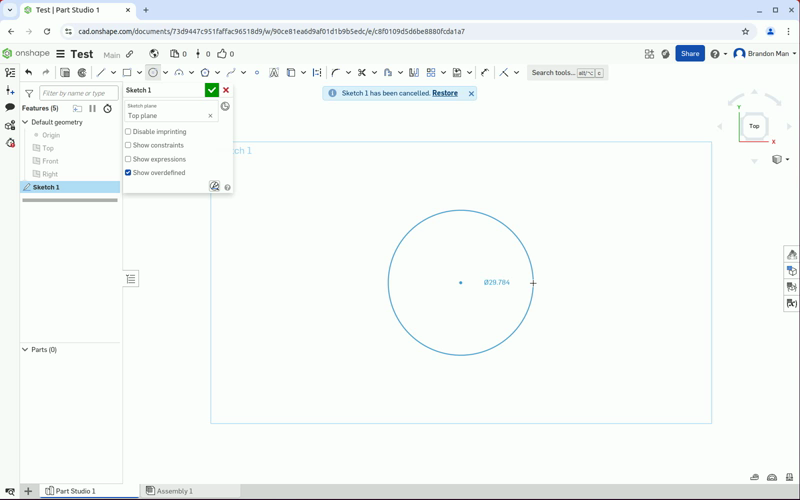
click(533, 282)
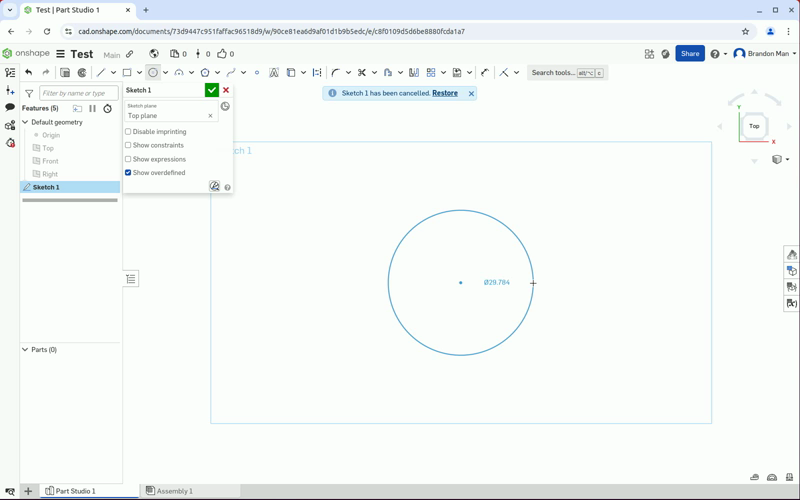
key(esc)
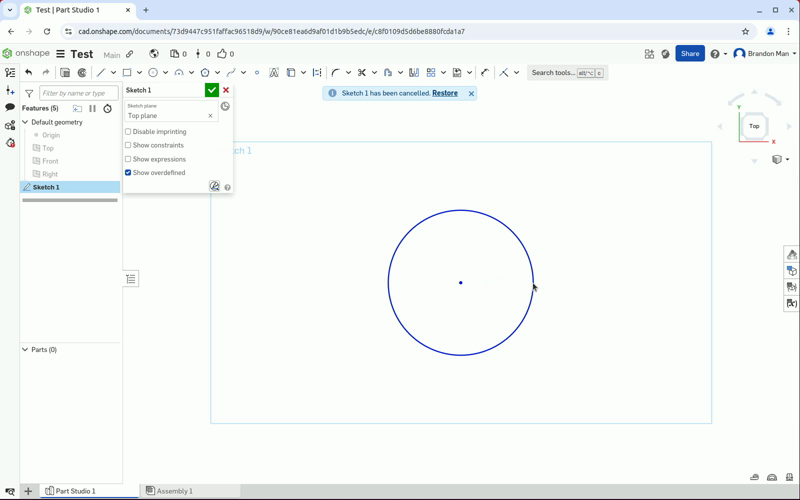
mouse_move(496, 327)
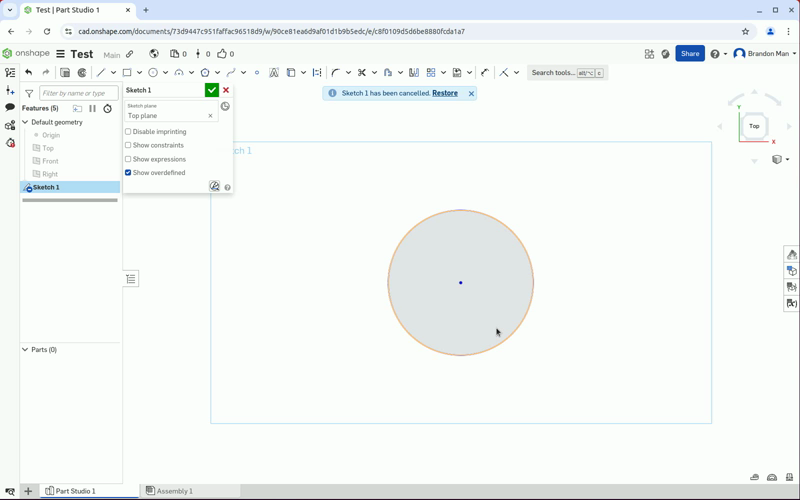
click(496, 327)
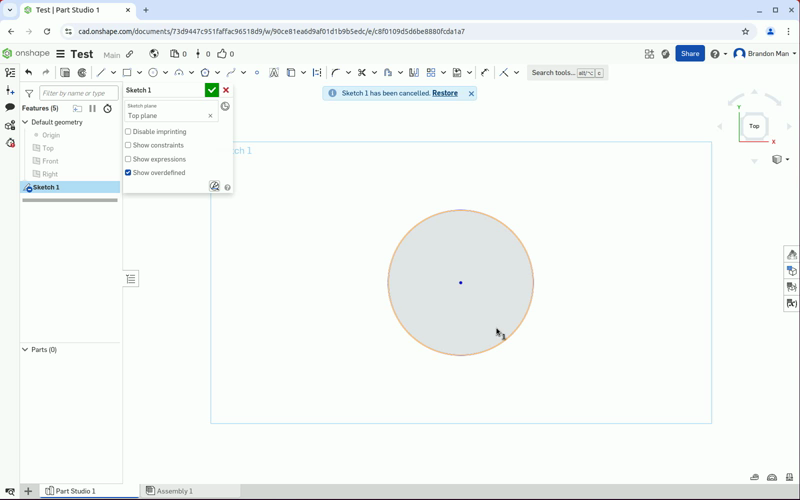
mouse_move(73, 352)
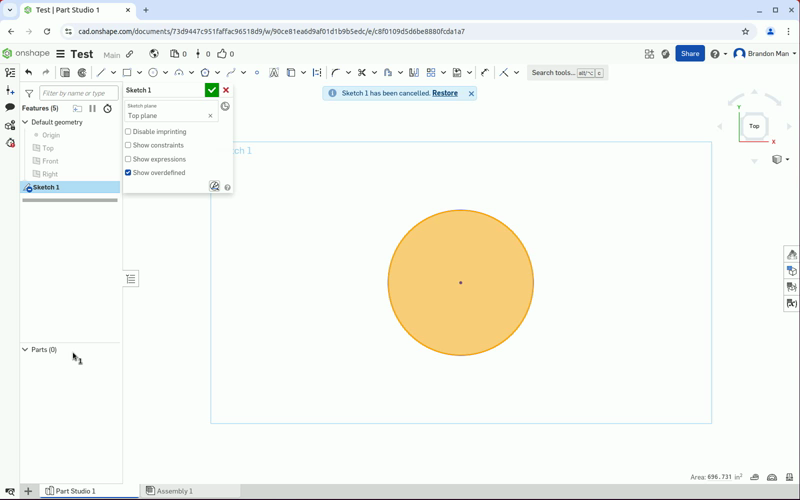
key(shift+y)
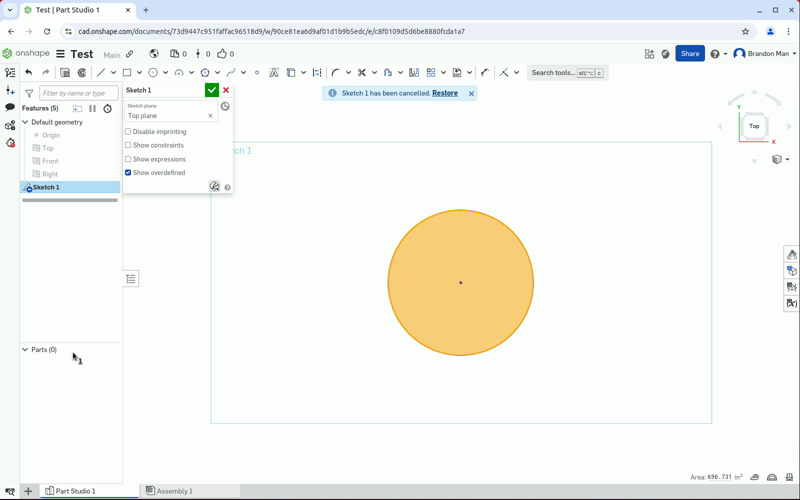
key(shift+e)
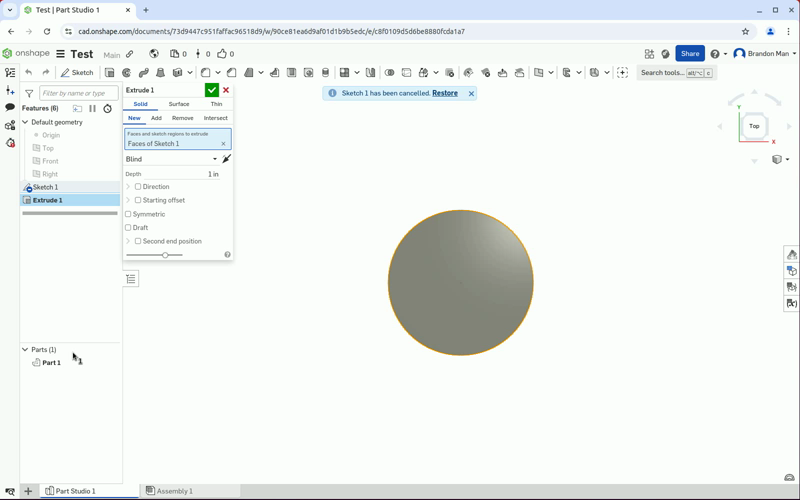
mouse_move(143, 106)
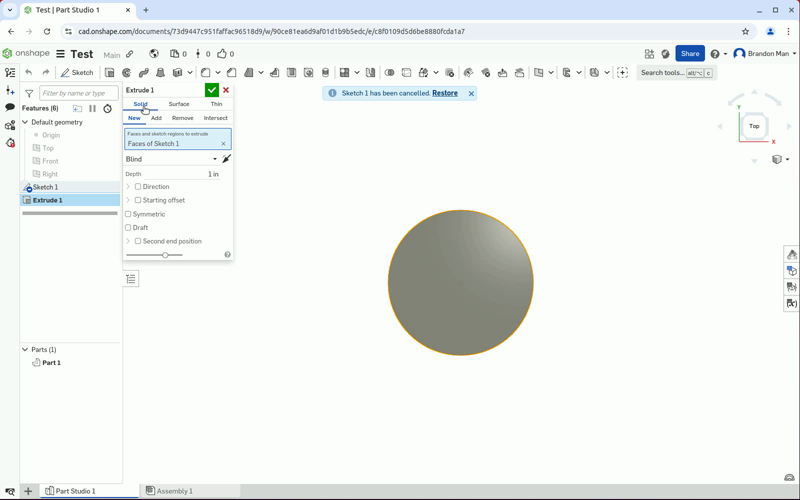
click(143, 106)
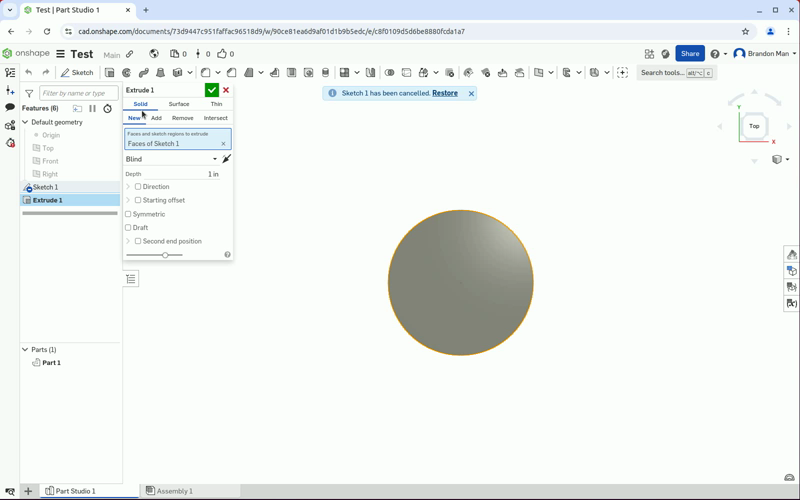
mouse_move(137, 120)
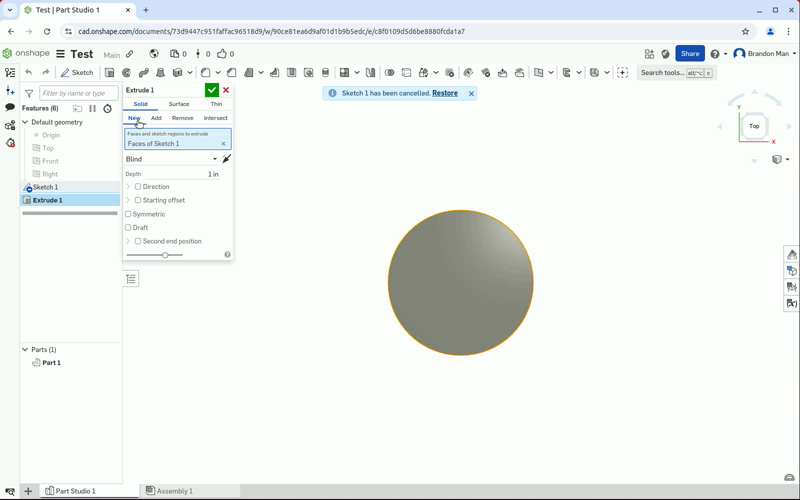
click(137, 120)
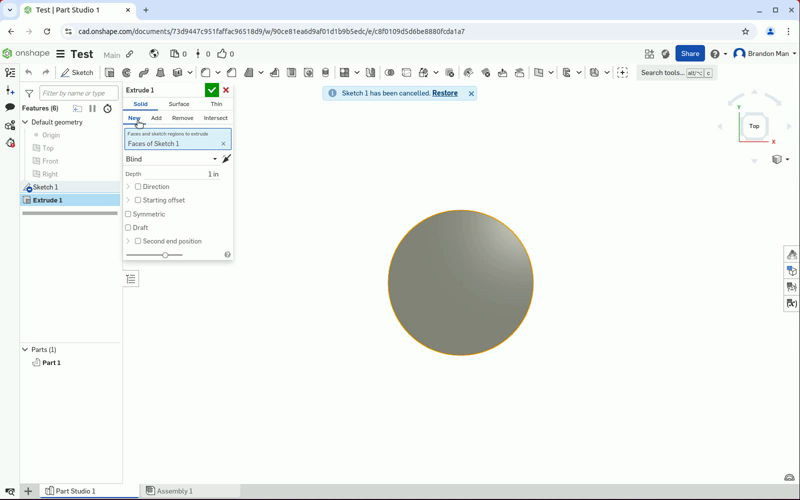
key(tab, 4)
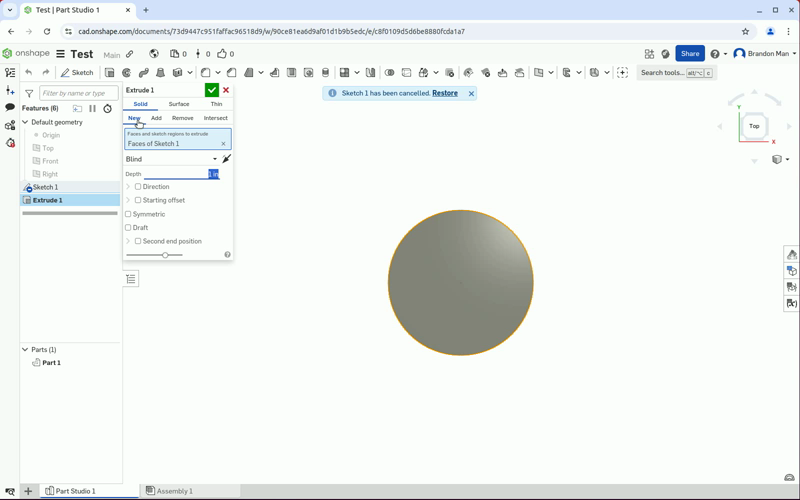
text(8.184)
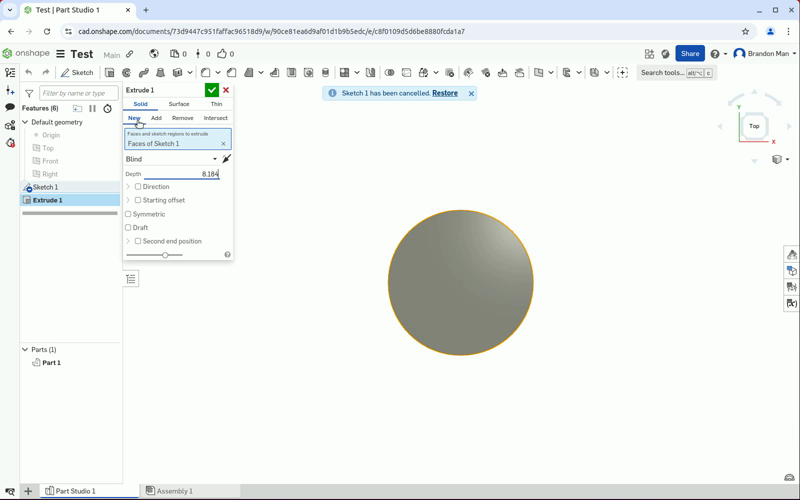
key(enter)
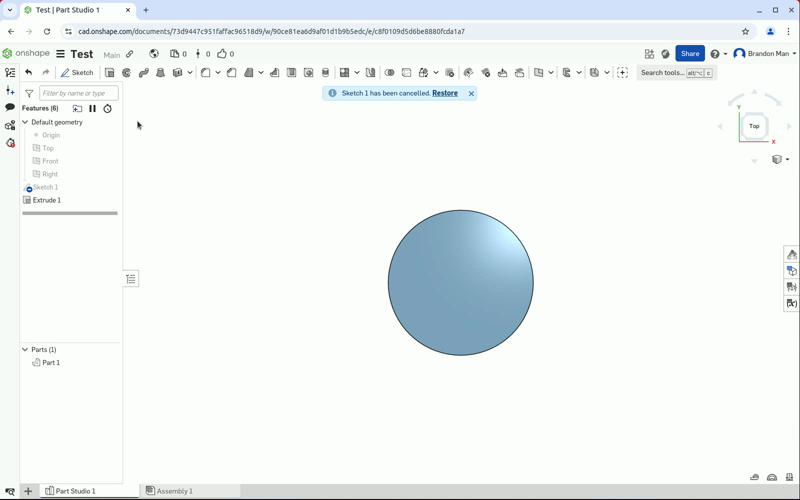
key(shift+h)
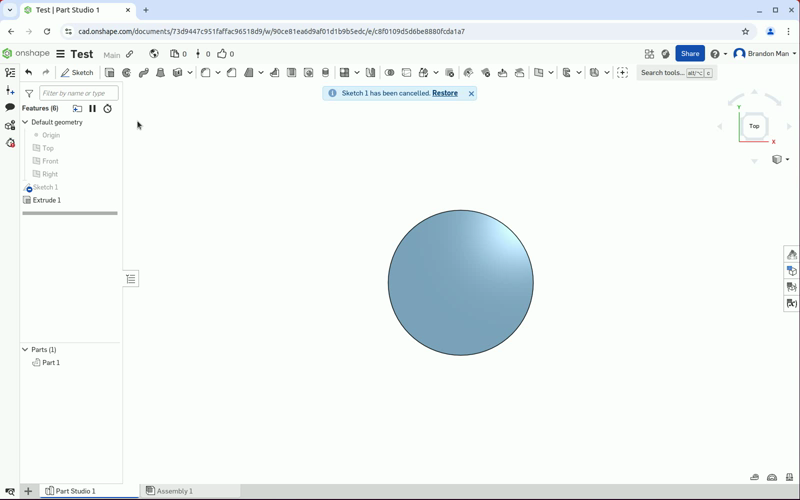
key(shift+h)
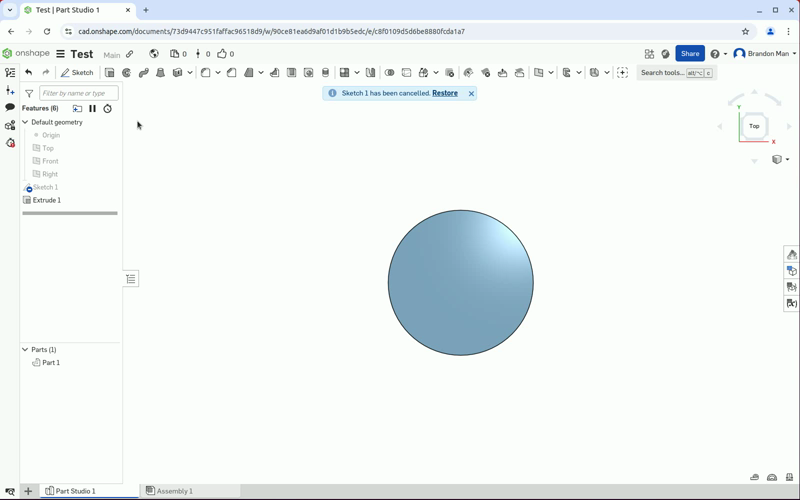
mouse_move(73, 189)
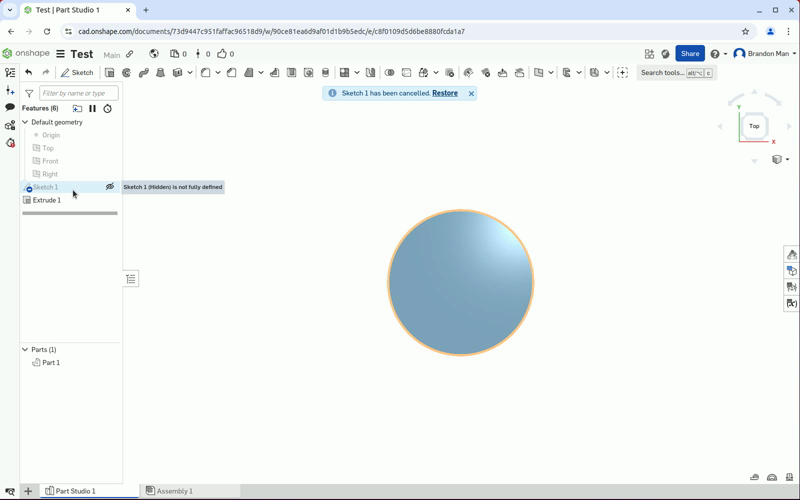
click(73, 189)
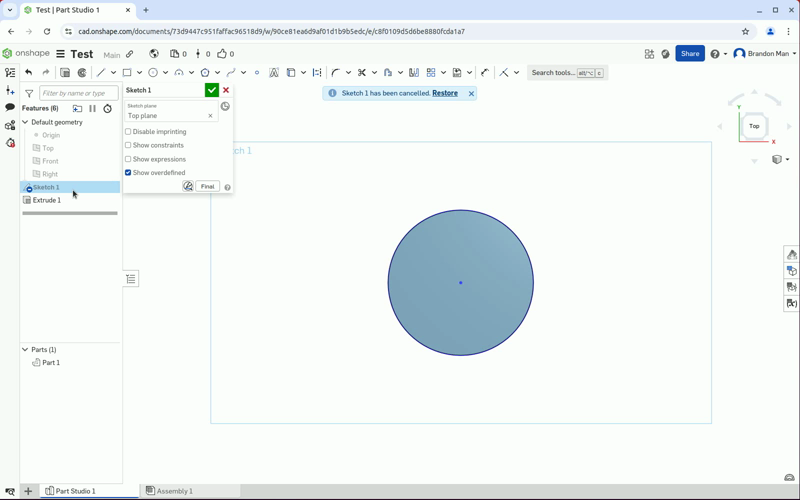
mouse_move(229, 92)
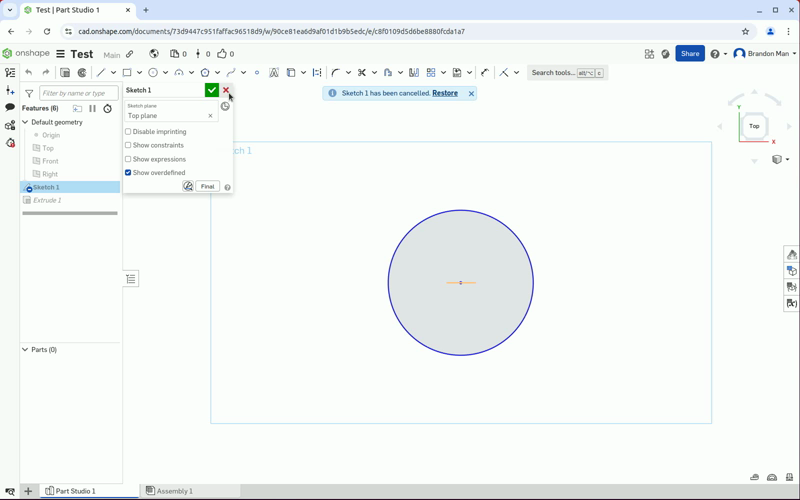
click(229, 92)
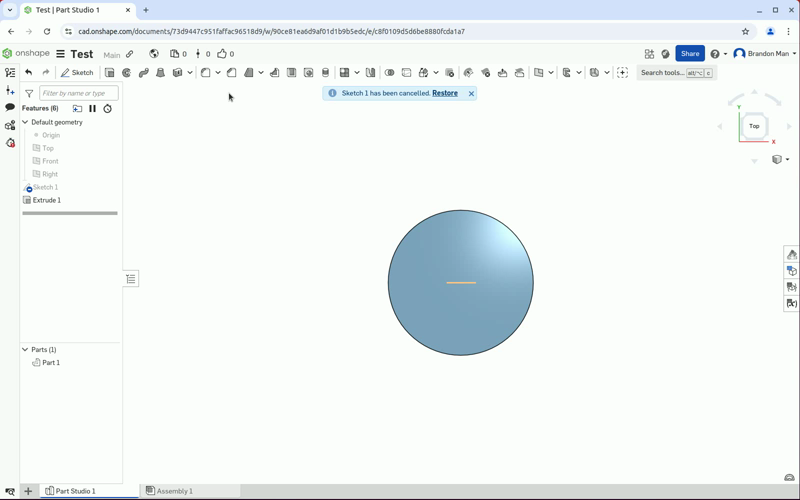
mouse_move(541, 75)
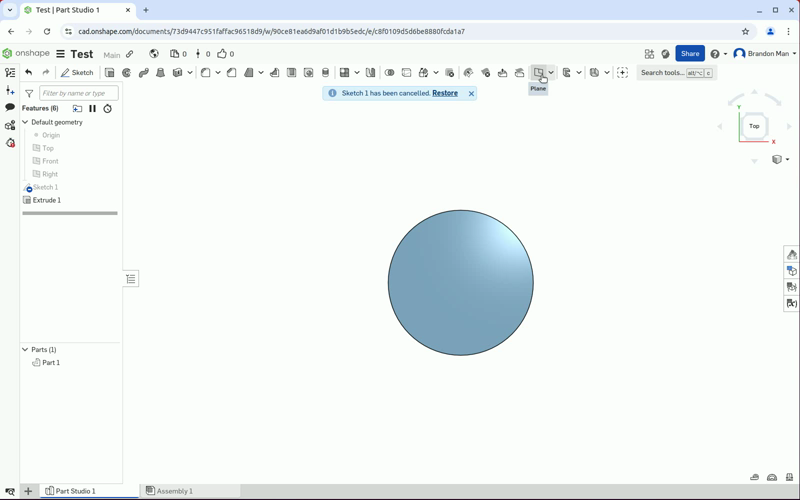
click(541, 75)
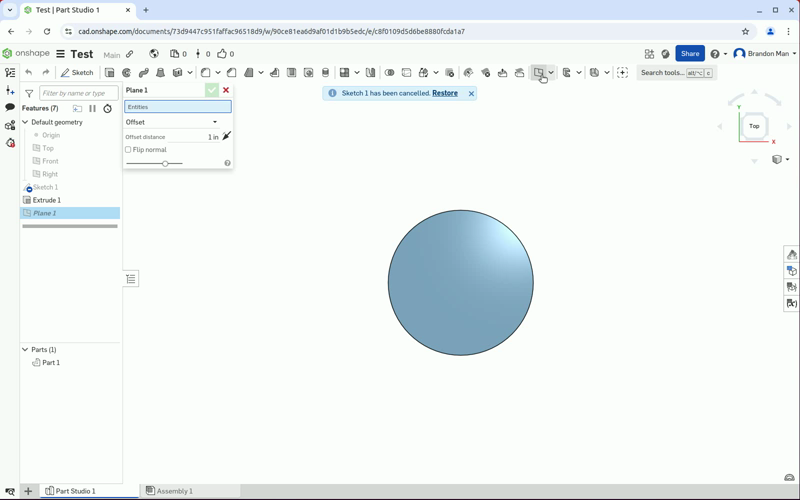
mouse_move(73, 150)
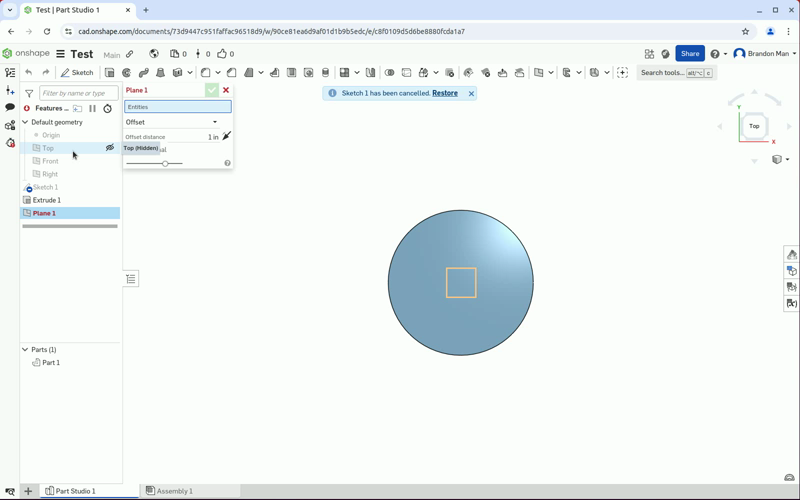
click(73, 150)
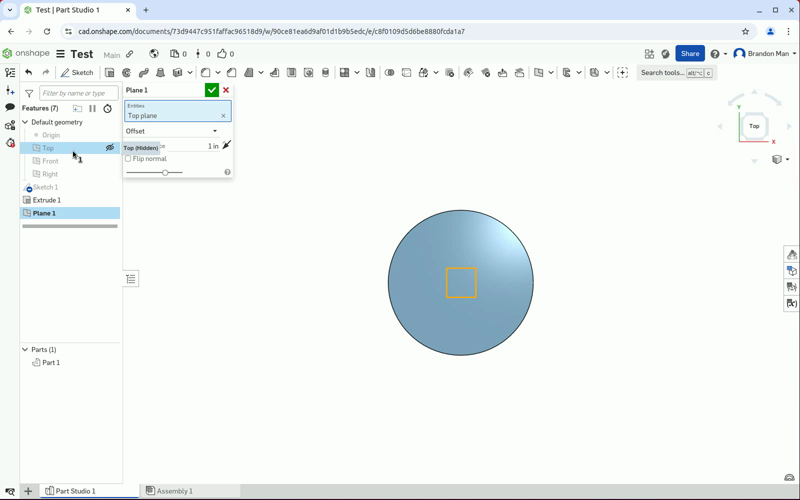
key(tab, 2)
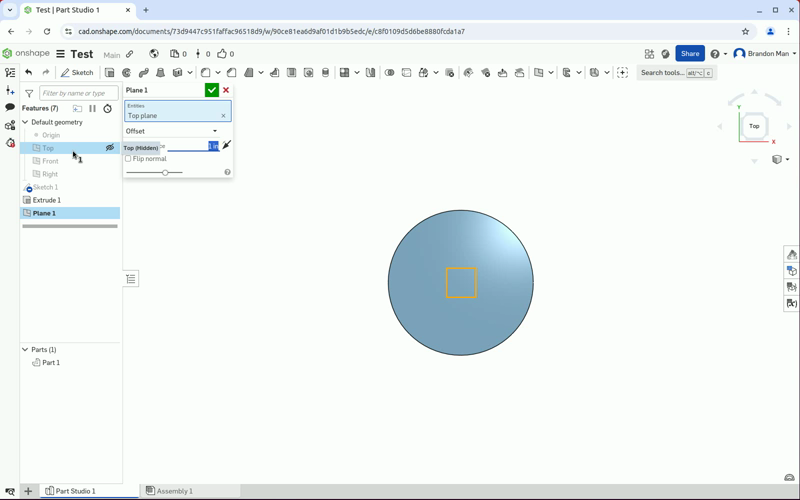
text(8.196)
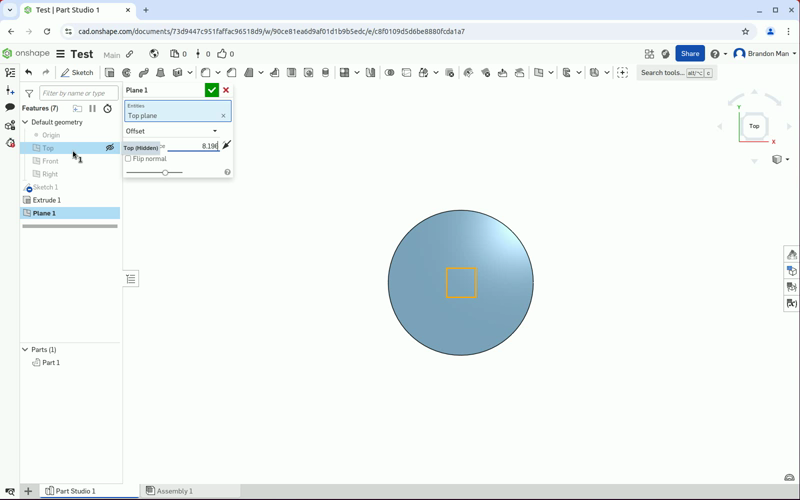
key(enter, 2)
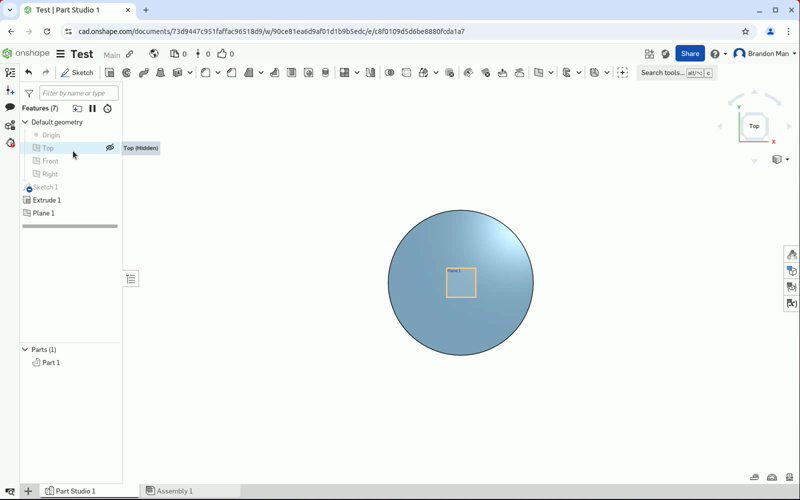
key(shift+s)
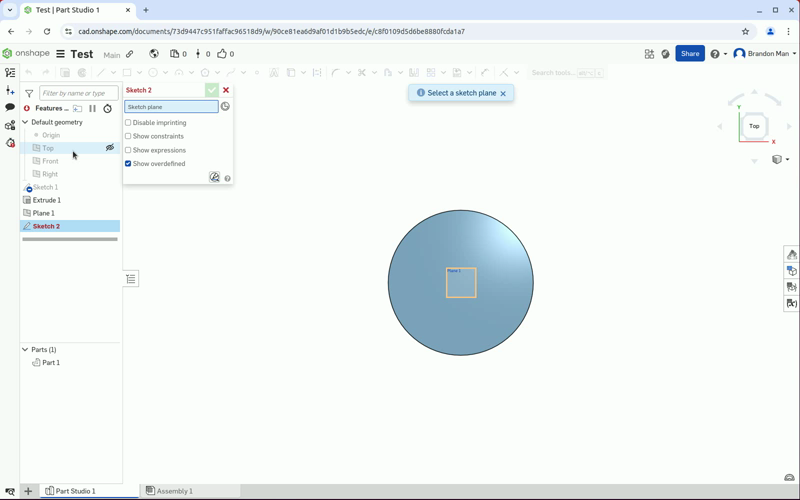
mouse_move(73, 215)
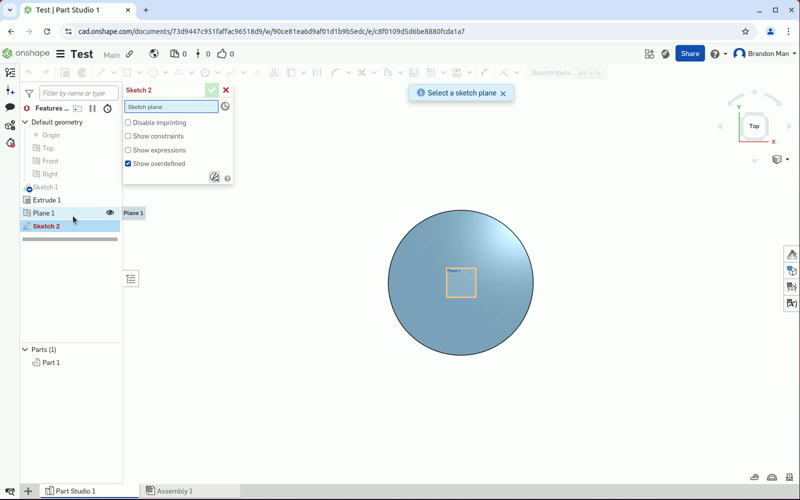
click(73, 215)
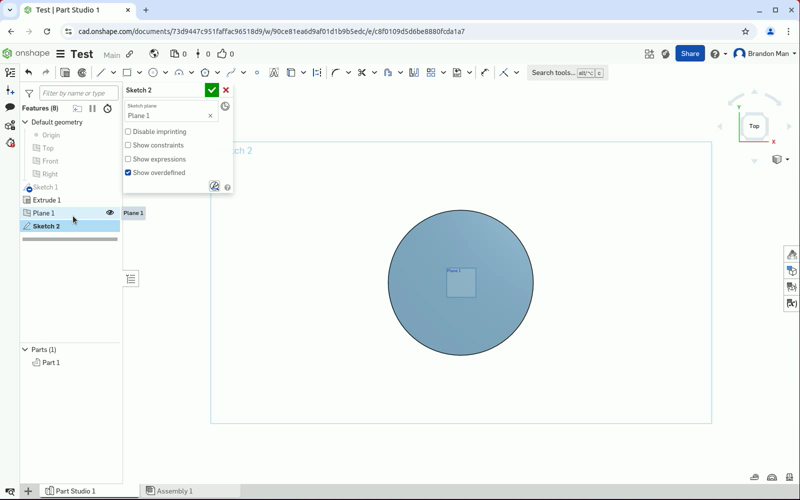
mouse_move(73, 352)
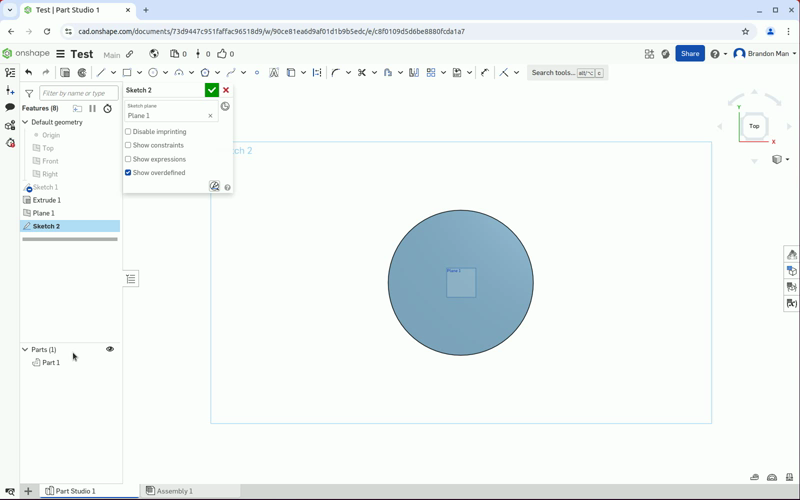
key(y)
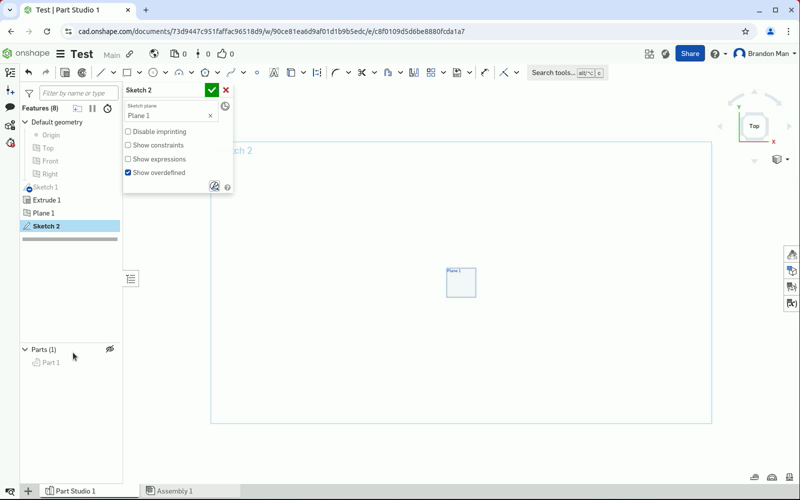
key(c)
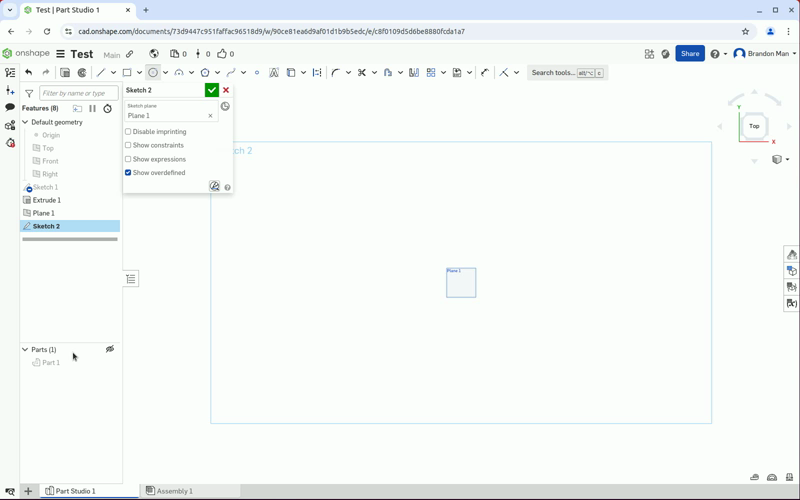
key_down(shift)
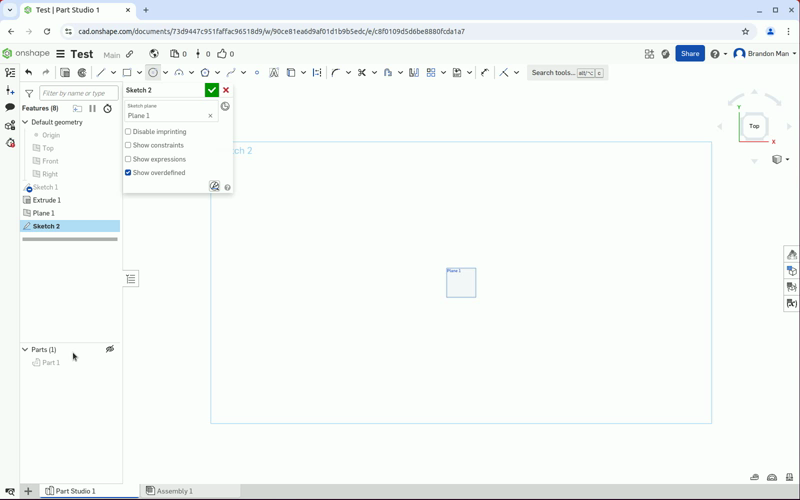
mouse_move(460, 282)
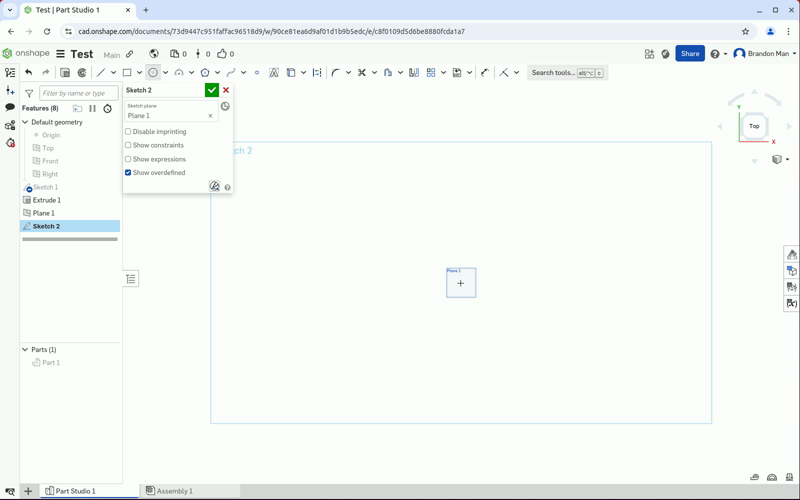
click(460, 282)
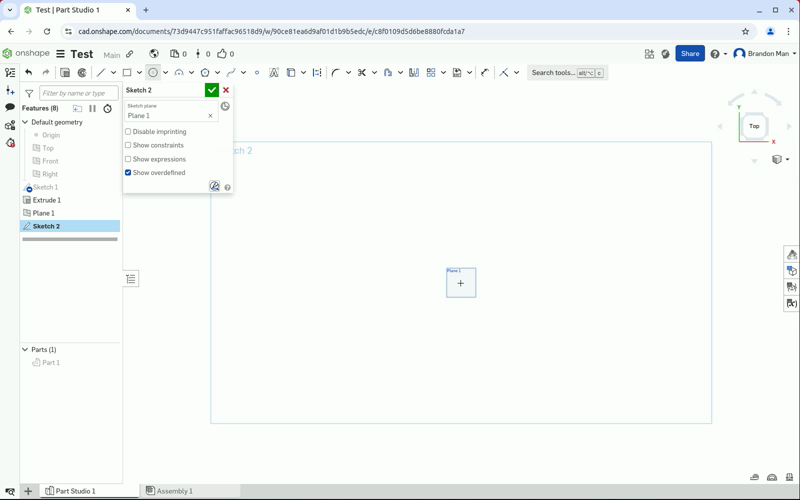
key_up(shift)
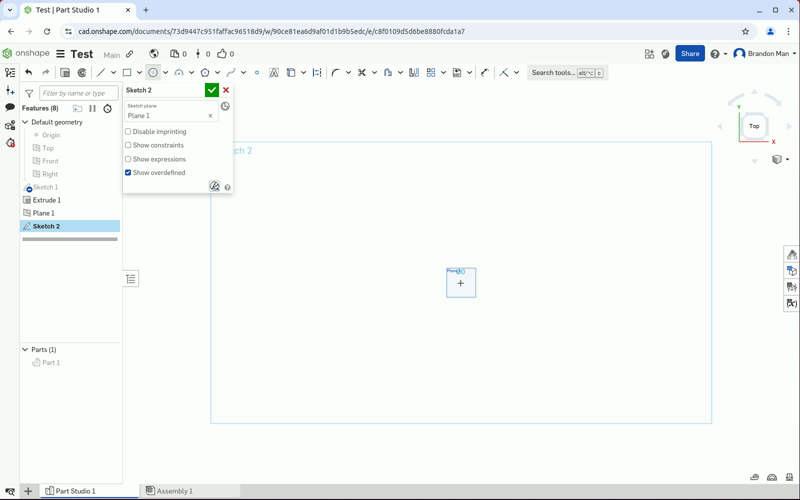
mouse_move(511, 282)
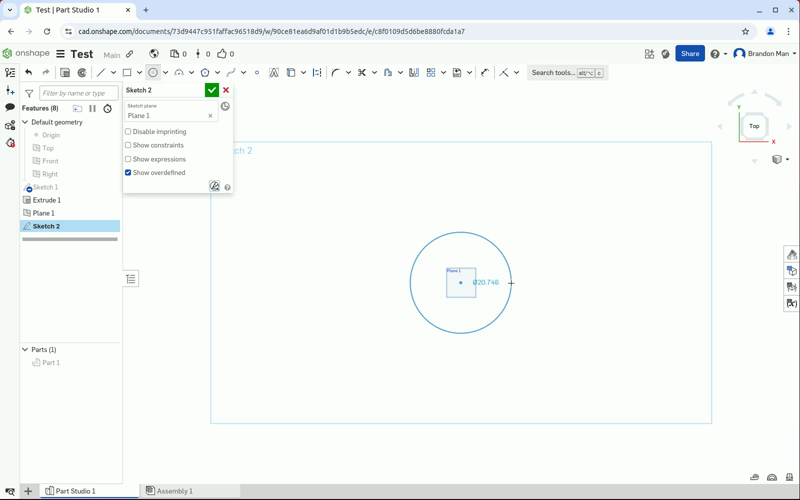
click(511, 282)
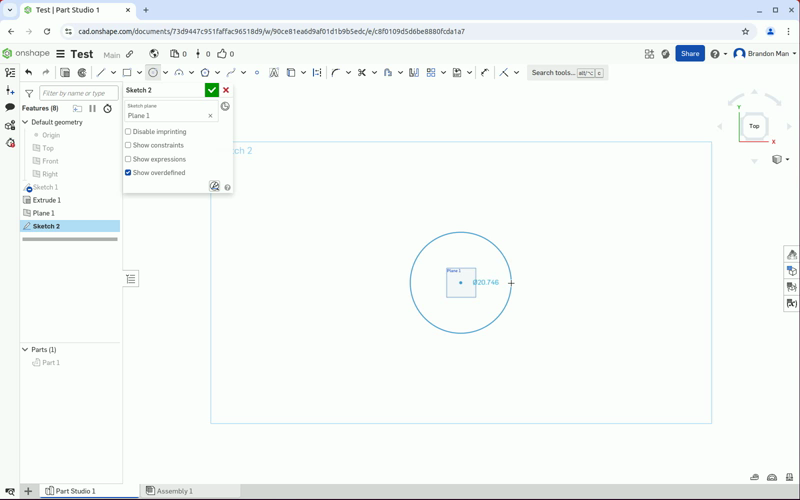
key(esc)
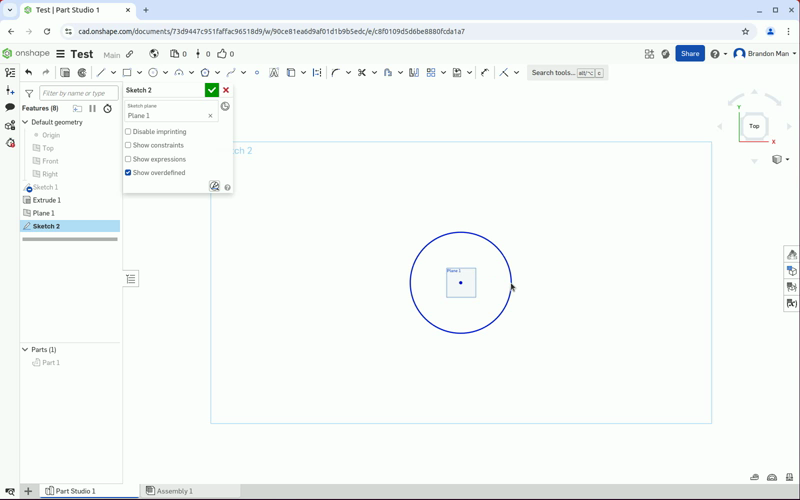
mouse_move(461, 324)
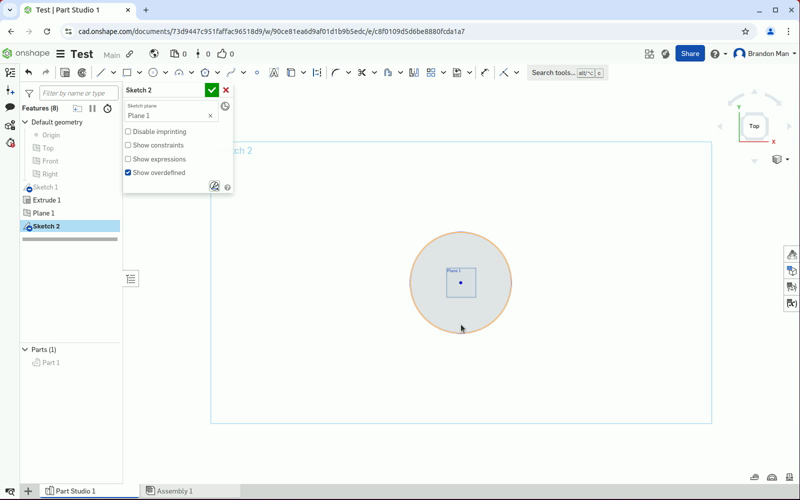
click(461, 324)
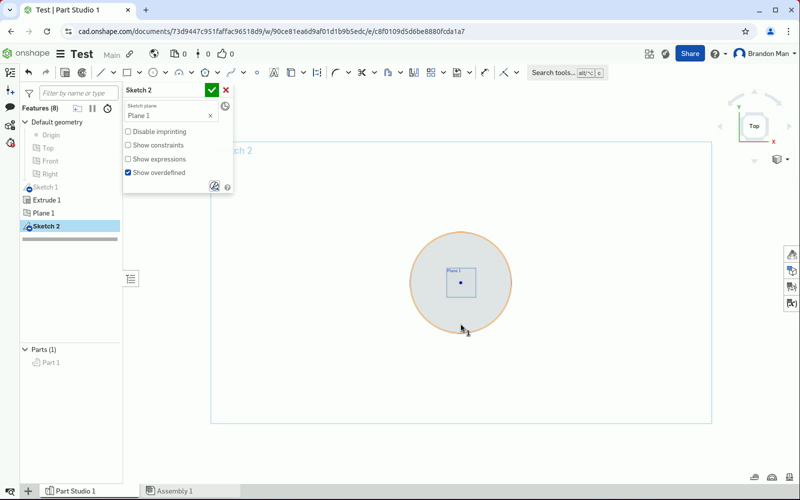
mouse_move(73, 352)
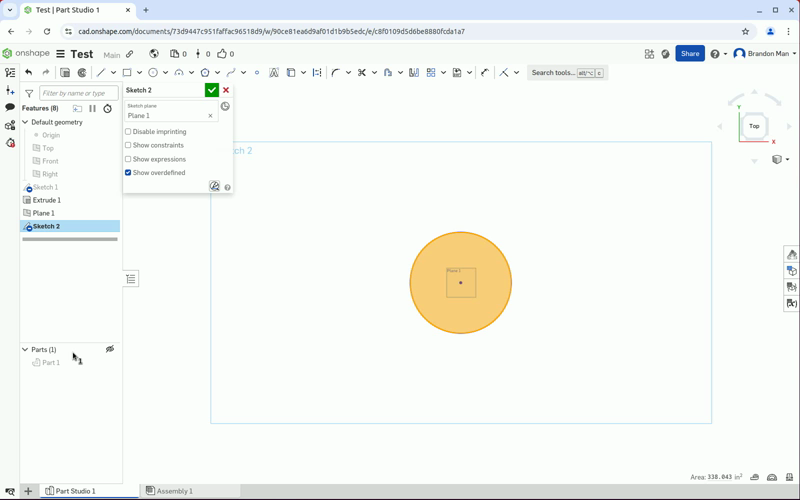
key(shift+y)
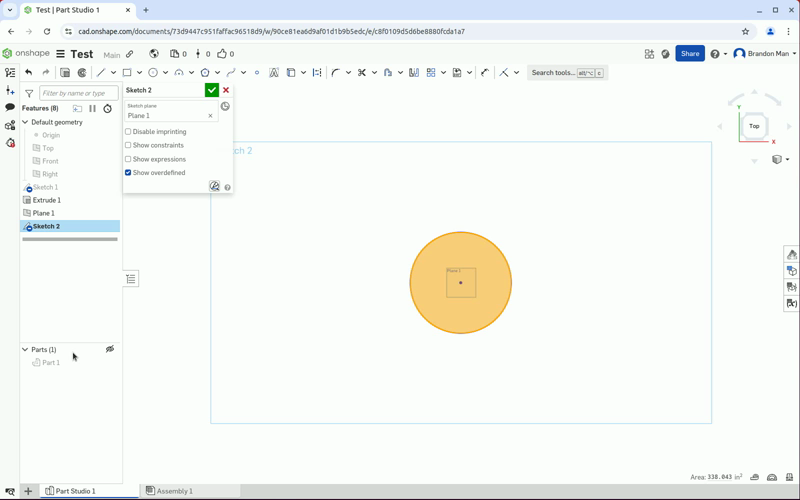
key(shift+e)
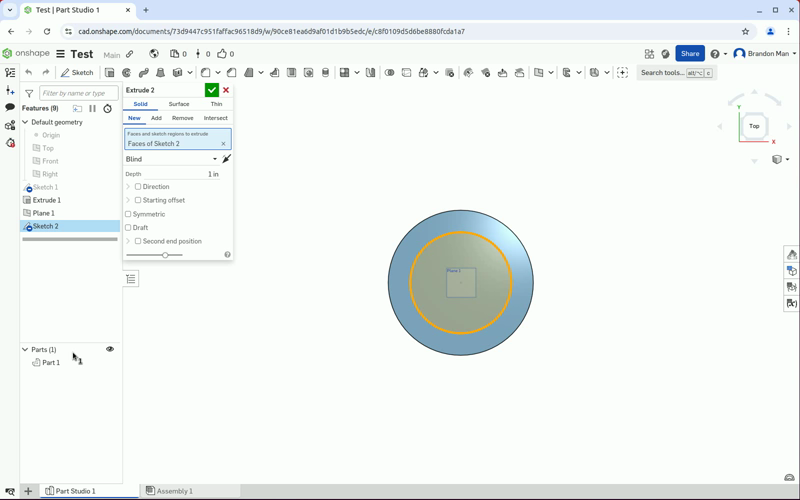
mouse_move(143, 106)
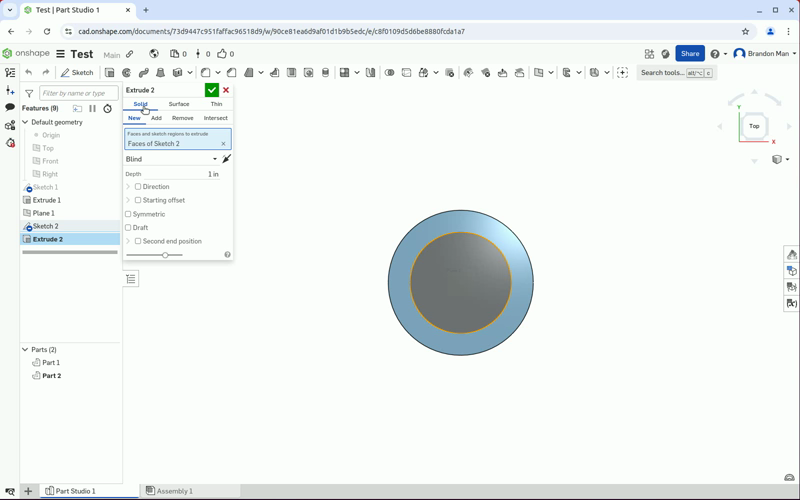
click(143, 106)
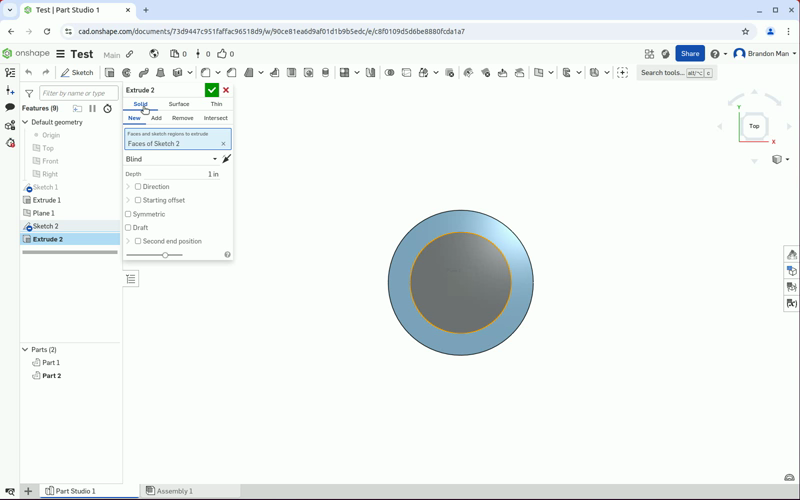
mouse_move(137, 120)
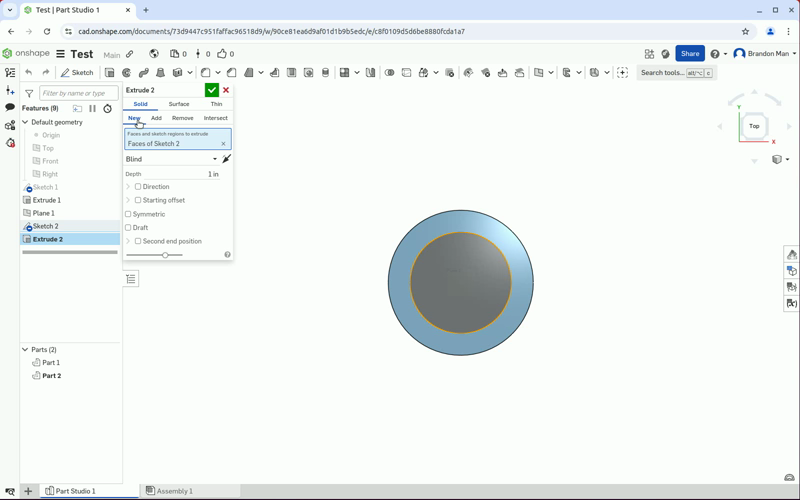
click(137, 120)
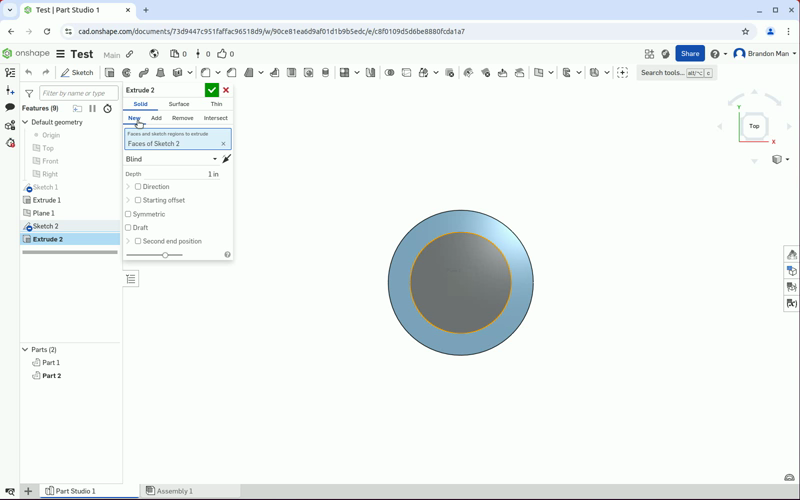
key(tab, 4)
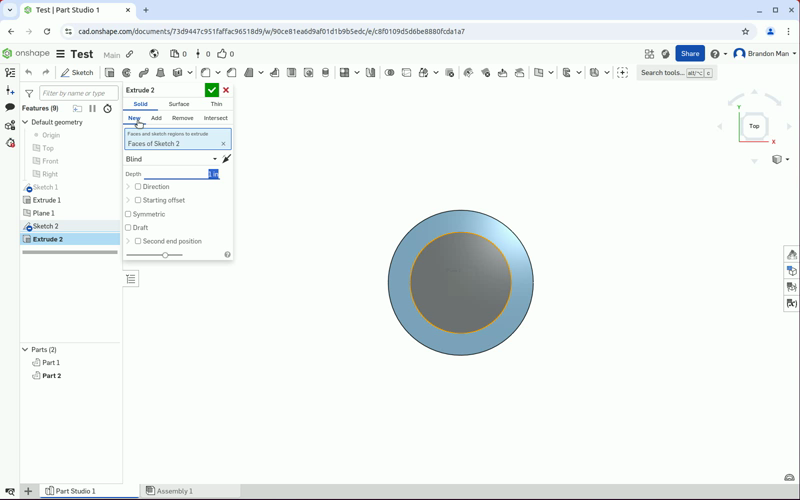
text(11.554)
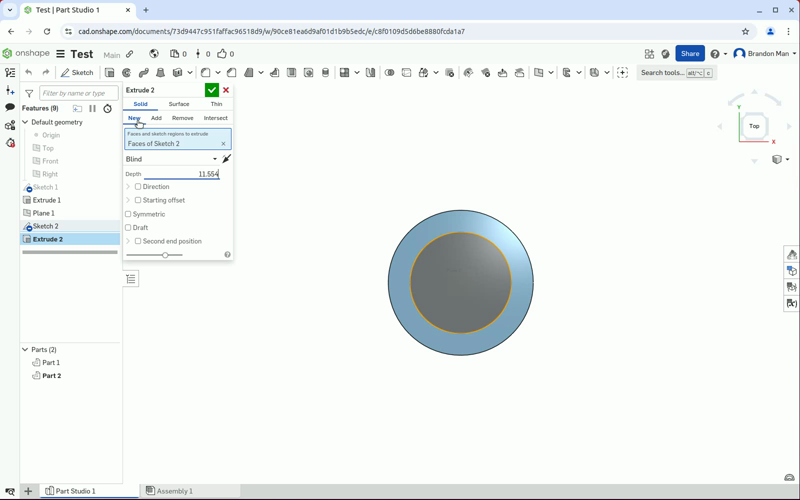
key(enter)
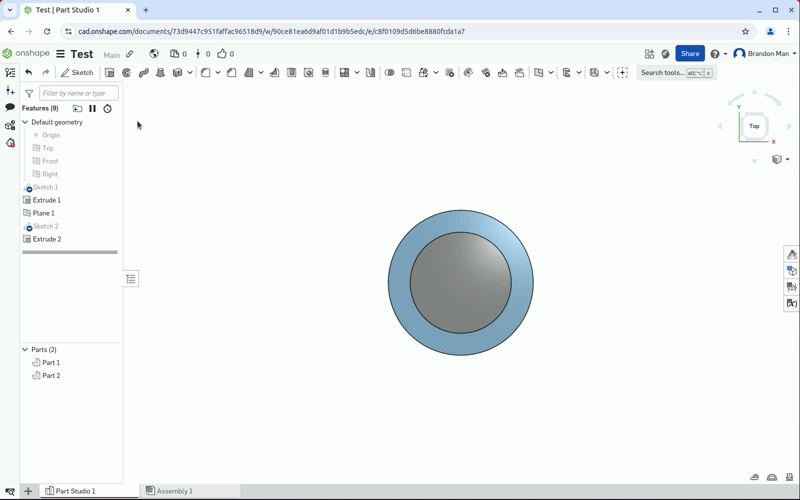
key(shift+h)
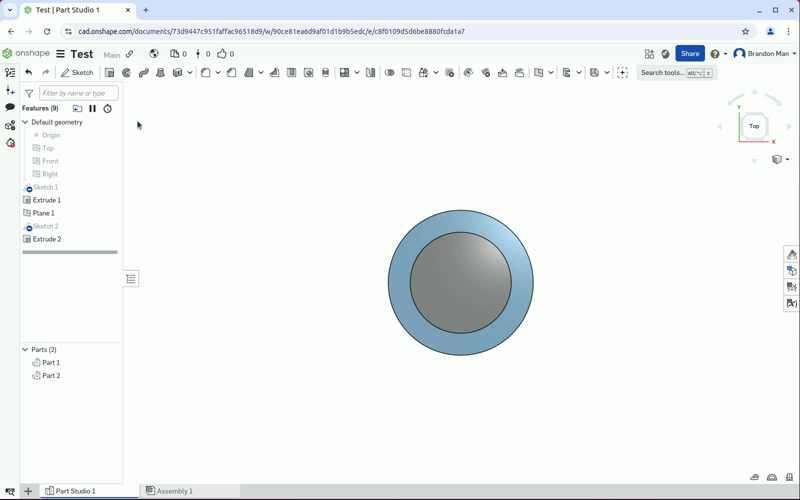
key(shift+h)
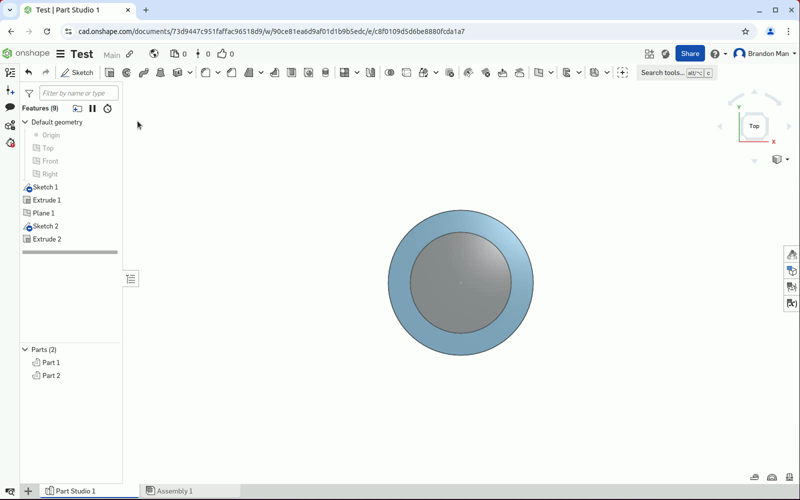
key(shift+7)
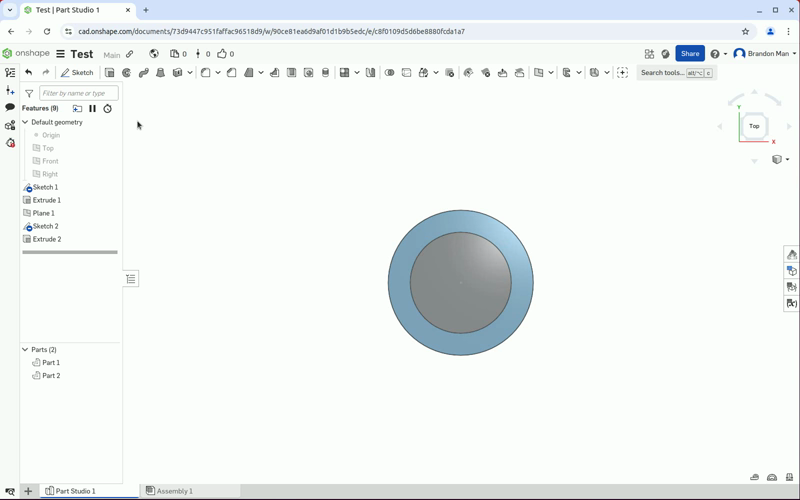
key(up, 3)
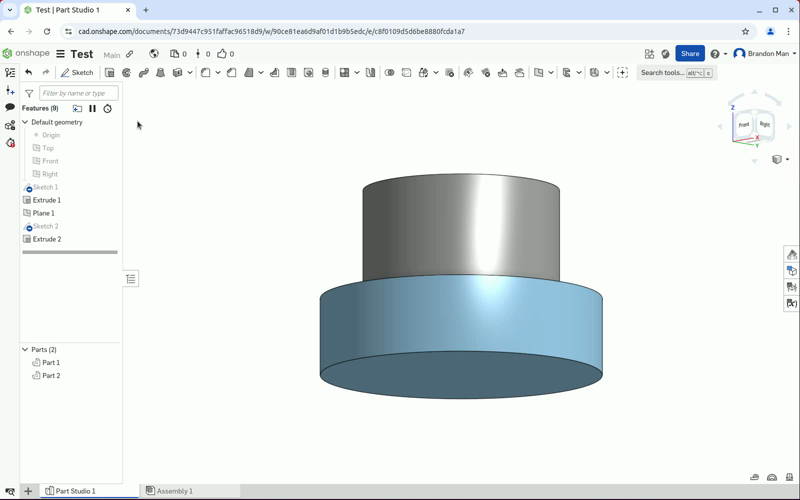
key(left, 3)
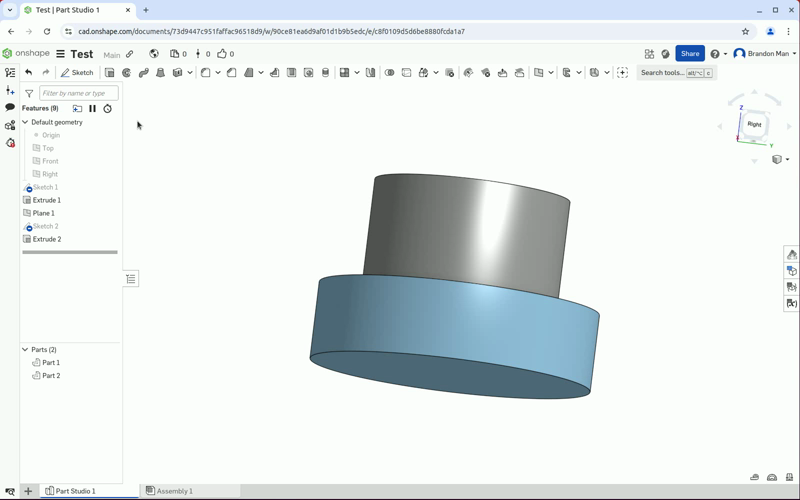
key(right, 3)
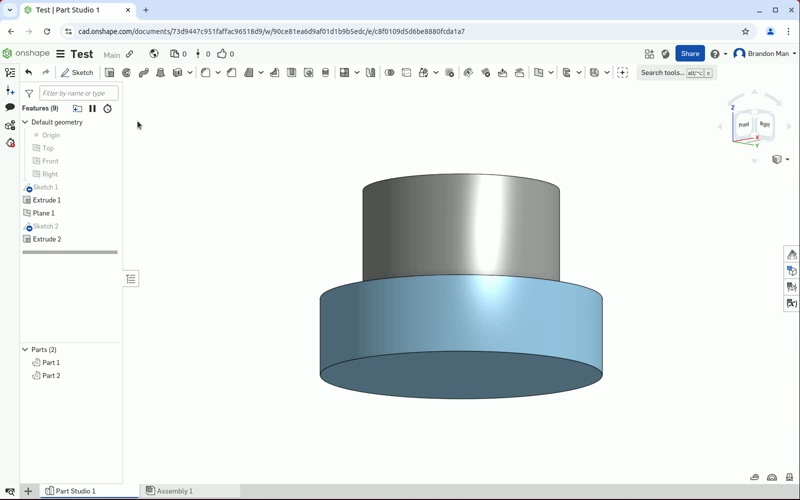
key(down, 3)
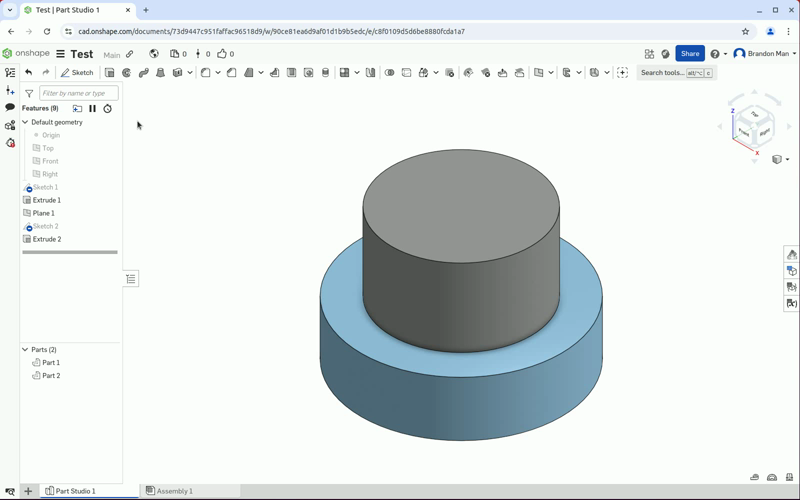
mouse_move(73, 189)
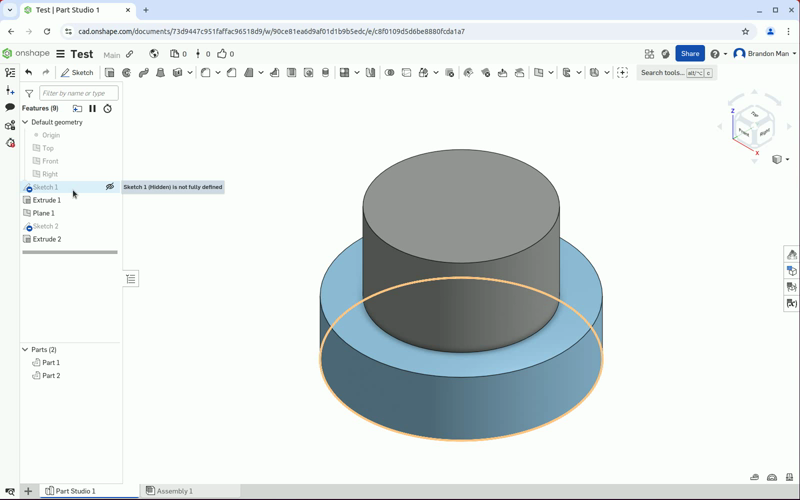
click(73, 189)